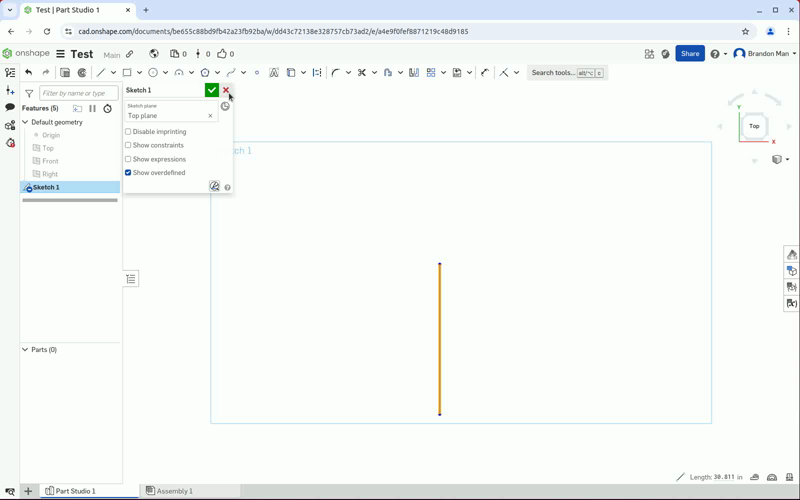
key(shift+h)
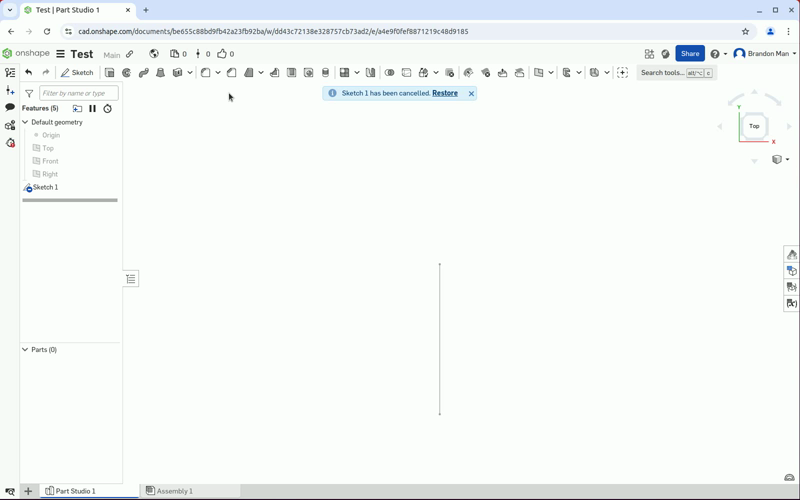
mouse_move(73, 352)
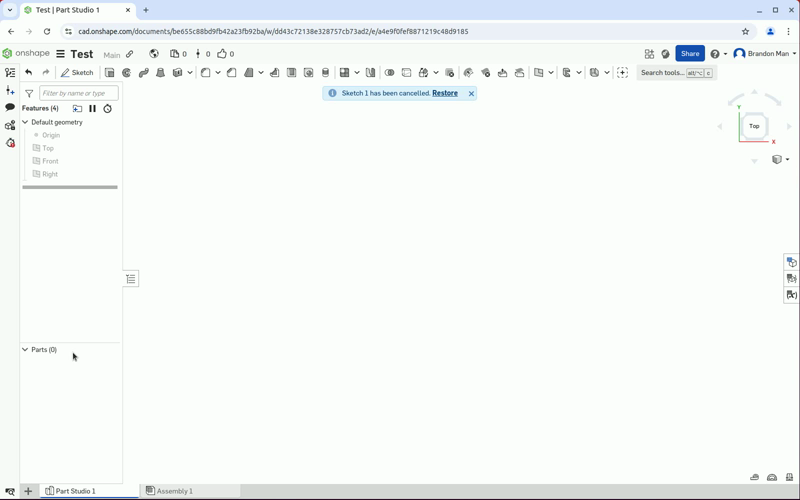
key(y)
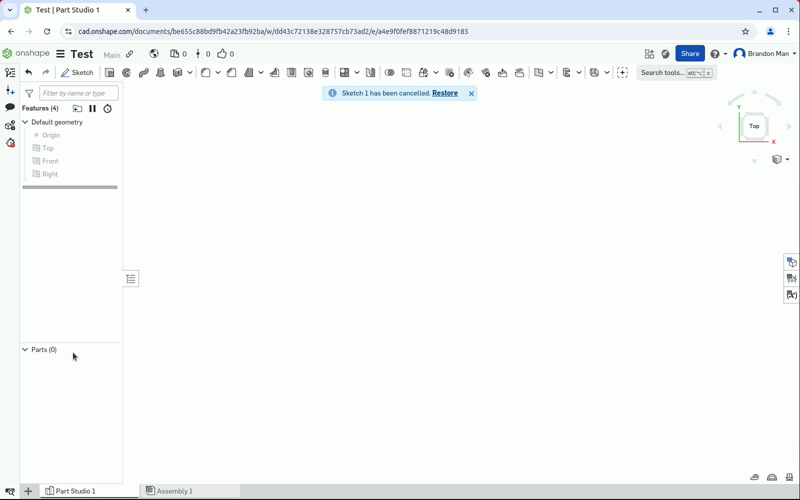
key(shift+p)
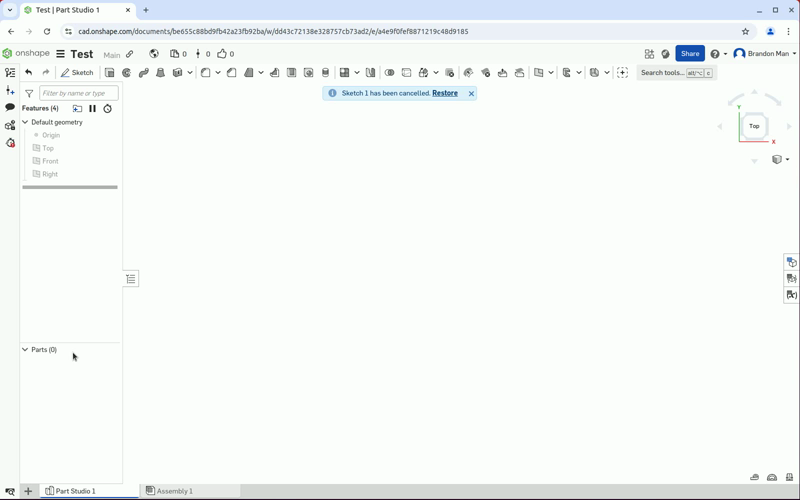
key(space)
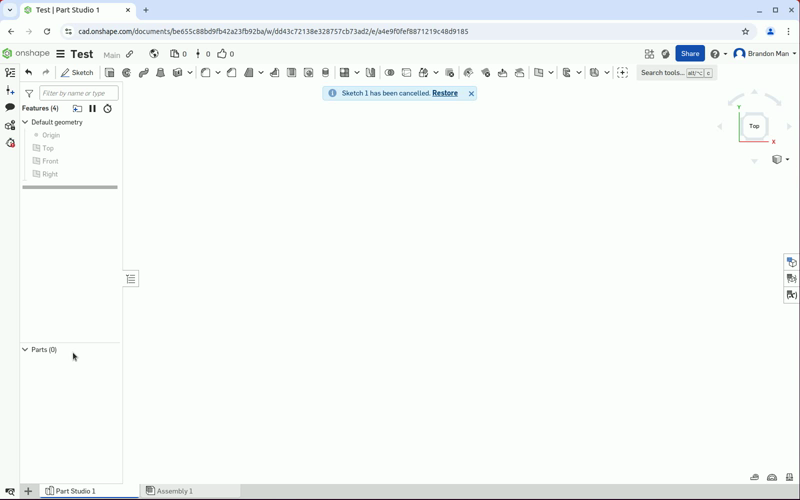
key_down(shift)
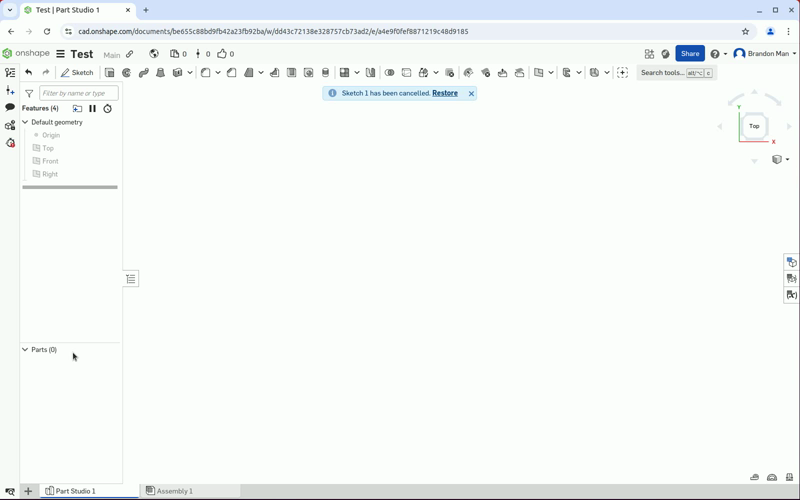
key(up)
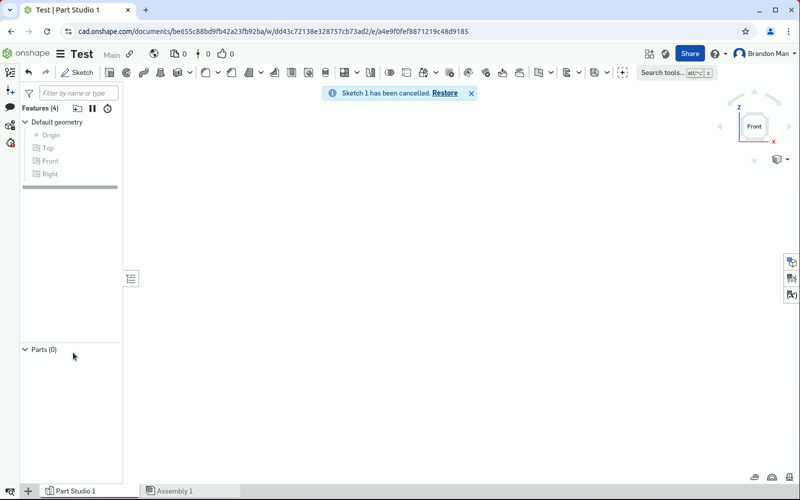
key_up(shift)
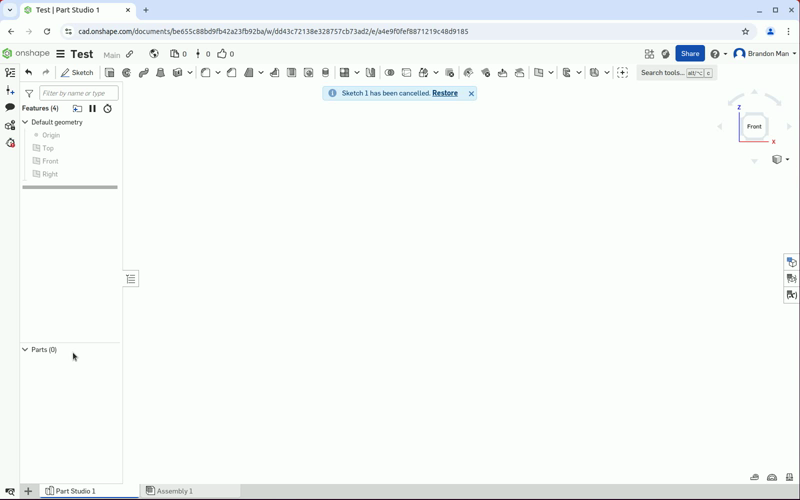
key(space)
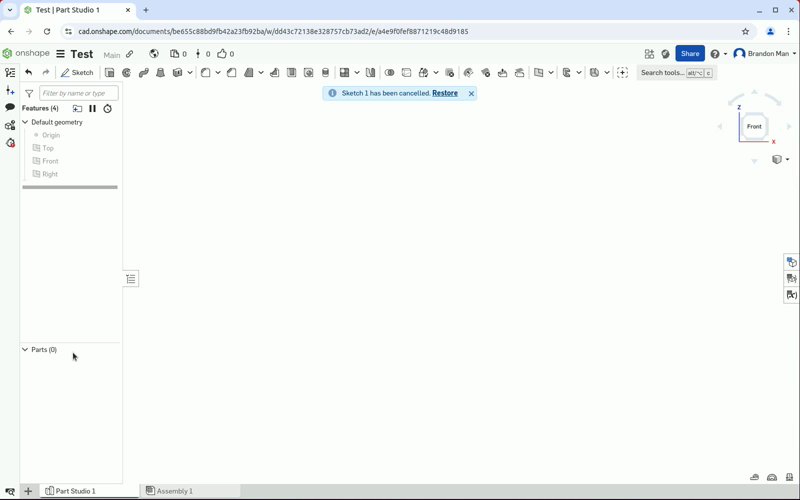
key_down(shift)
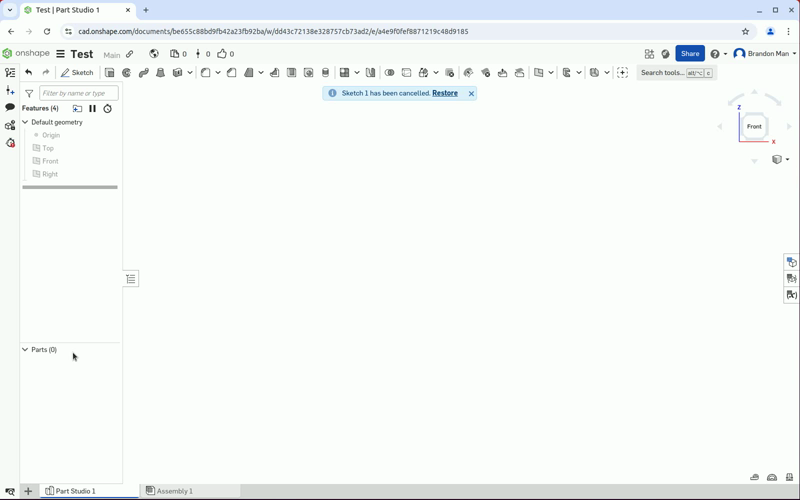
key(left)
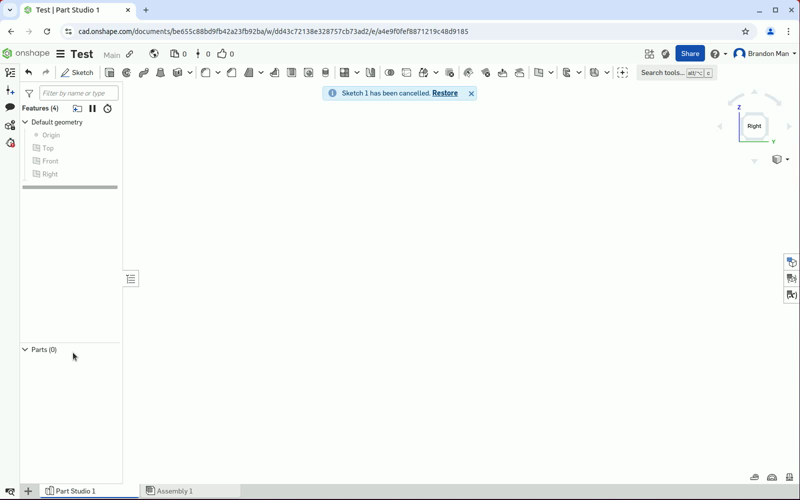
key_up(shift)
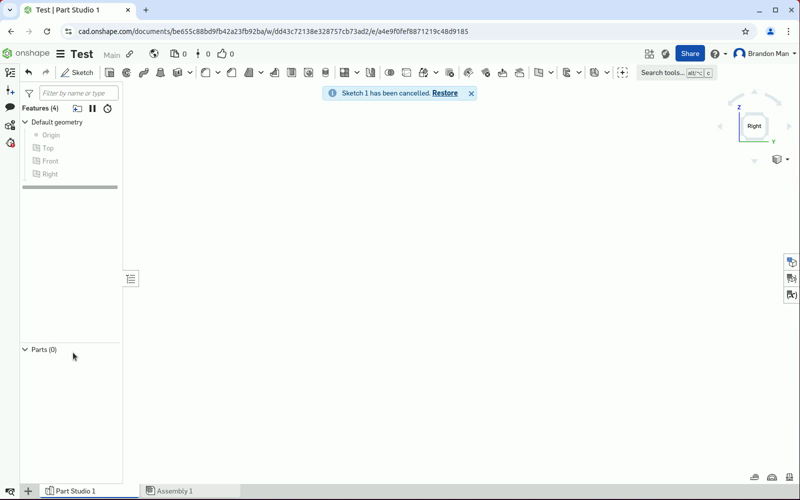
mouse_move(73, 352)
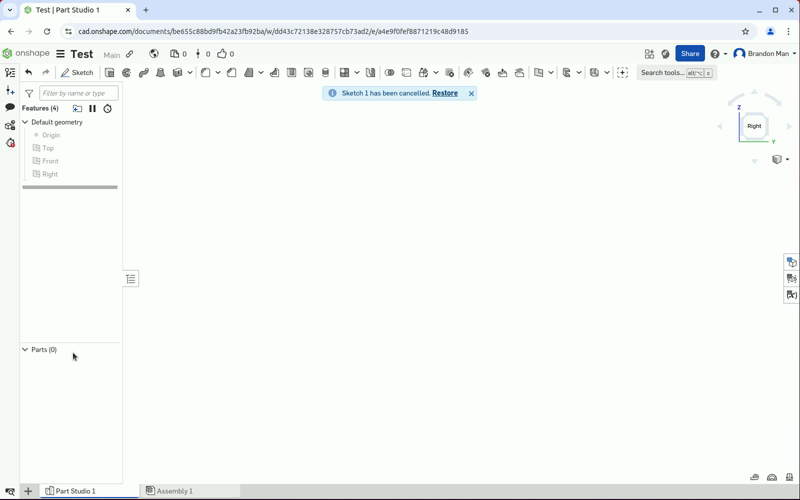
key(shift+y)
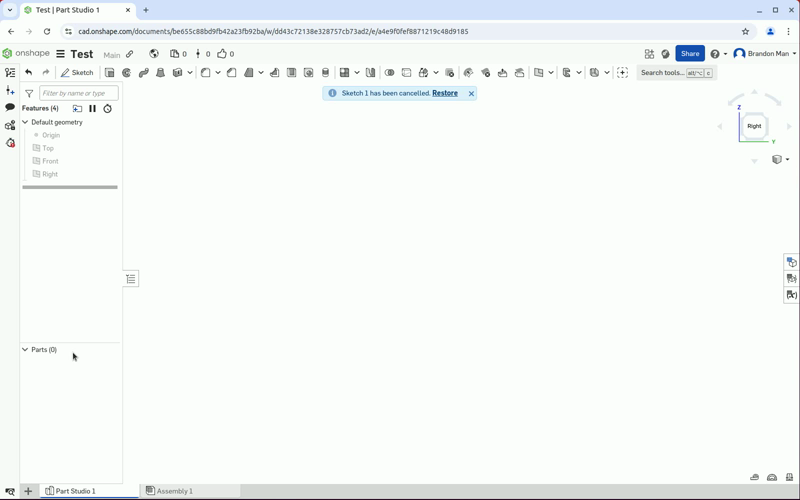
key(shift+s)
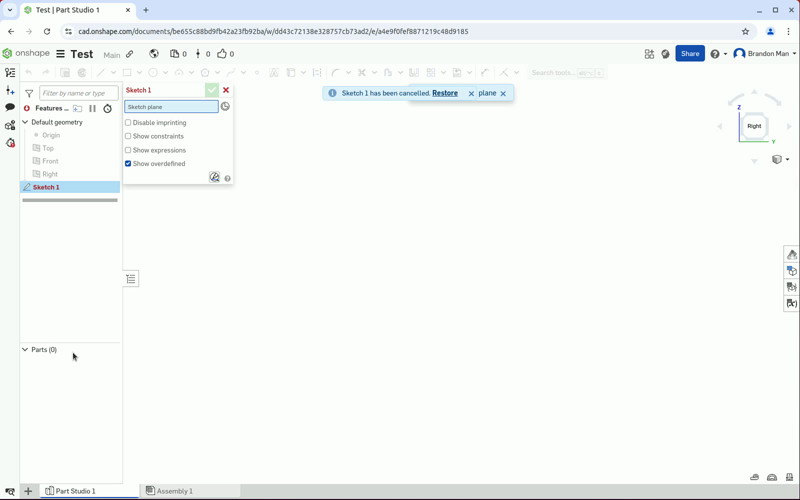
mouse_move(73, 176)
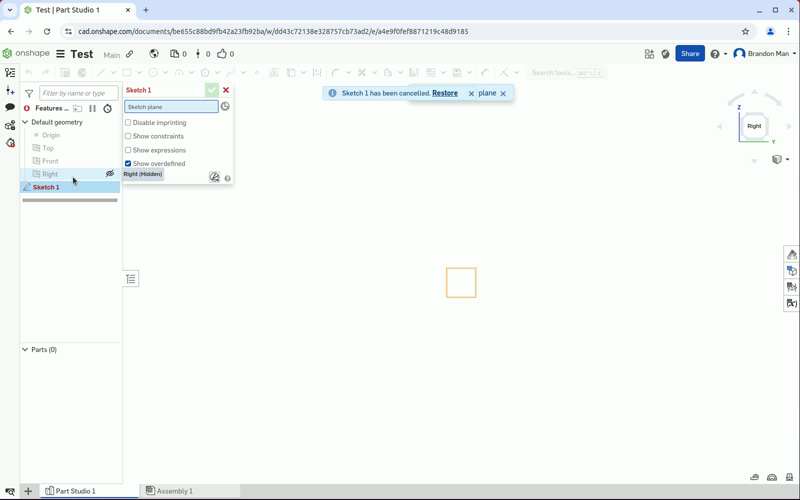
click(73, 176)
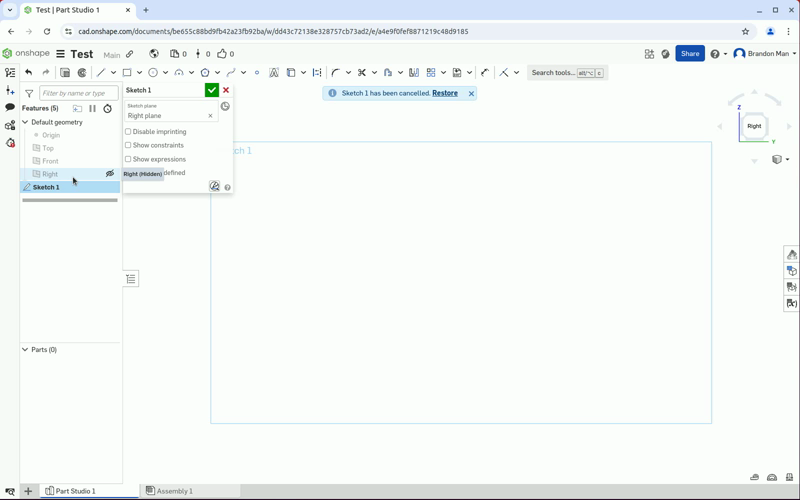
mouse_move(73, 352)
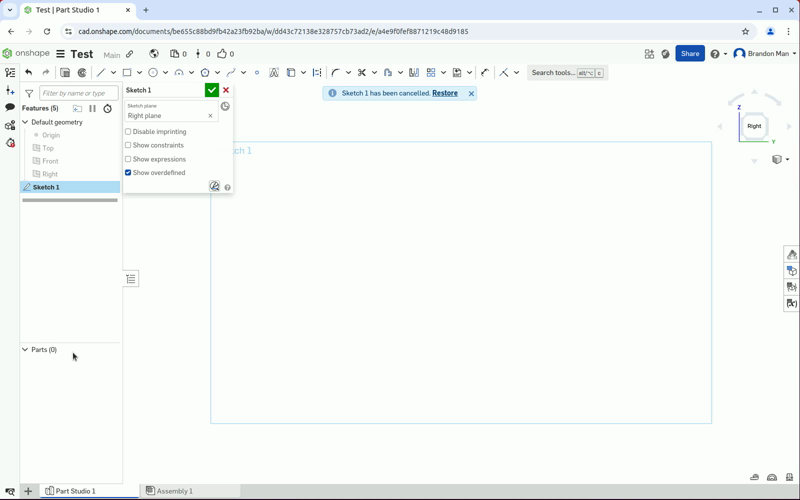
key(y)
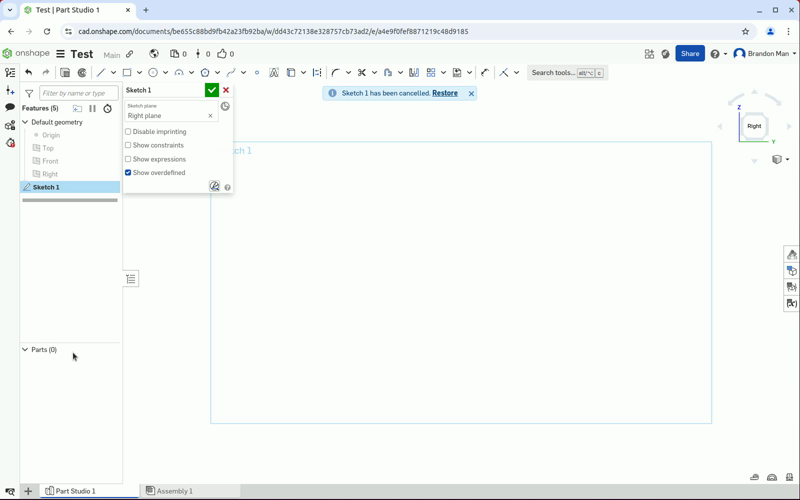
key(c)
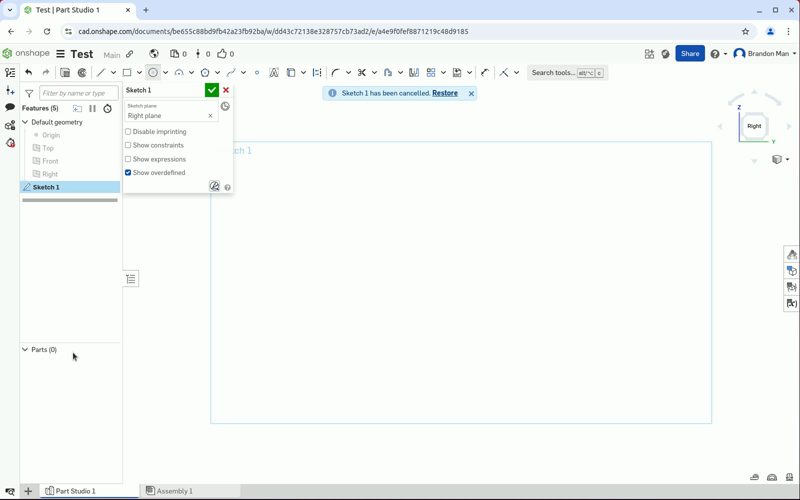
key_down(shift)
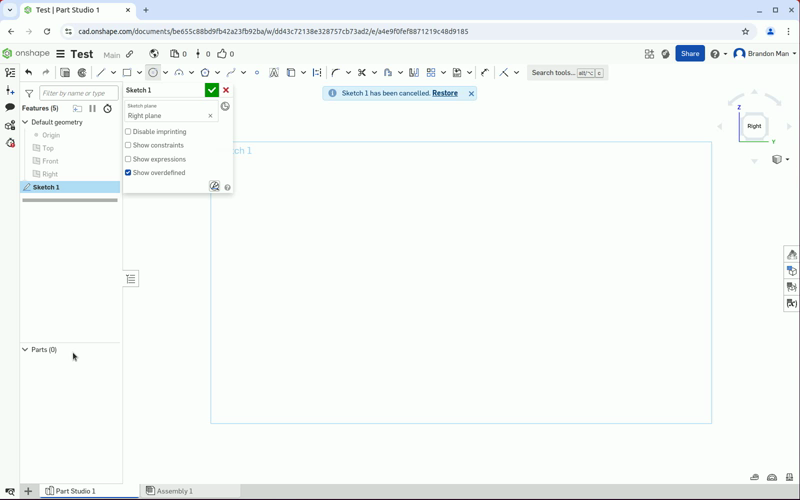
mouse_move(461, 282)
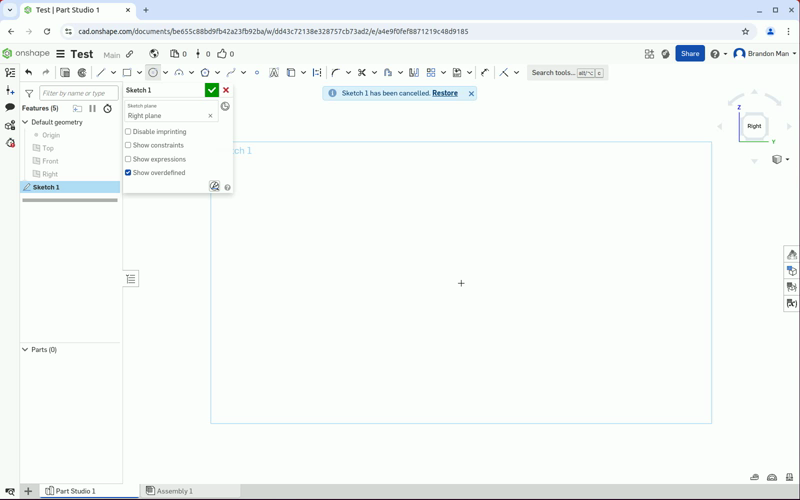
click(461, 282)
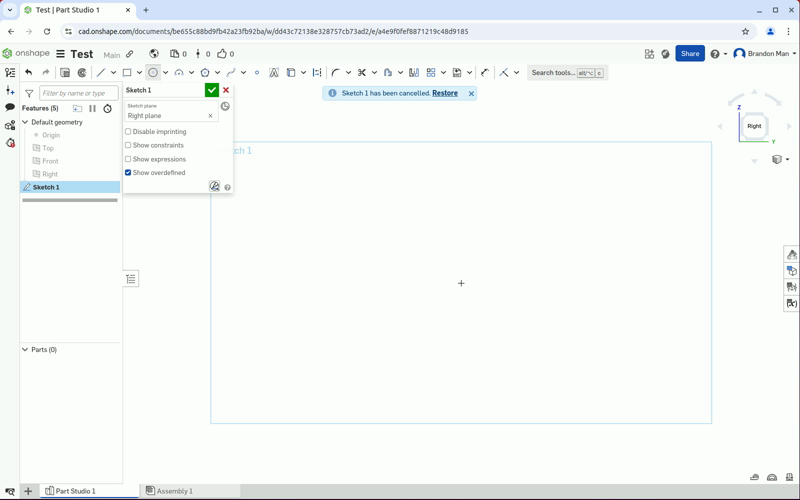
key_up(shift)
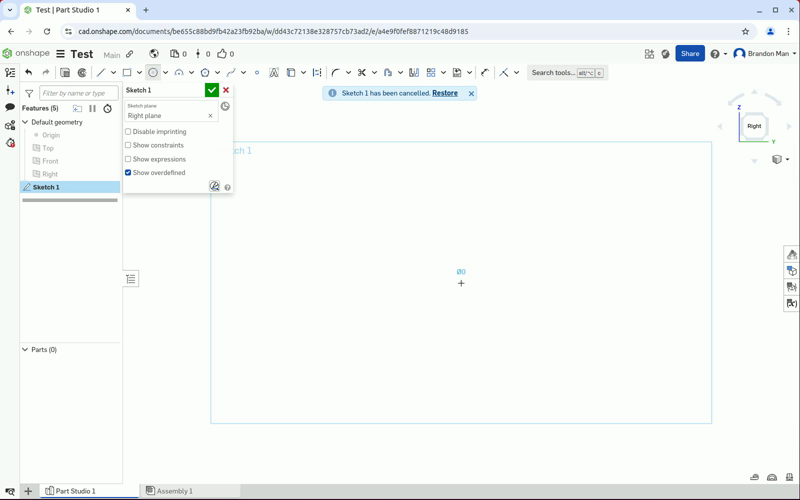
mouse_move(574, 282)
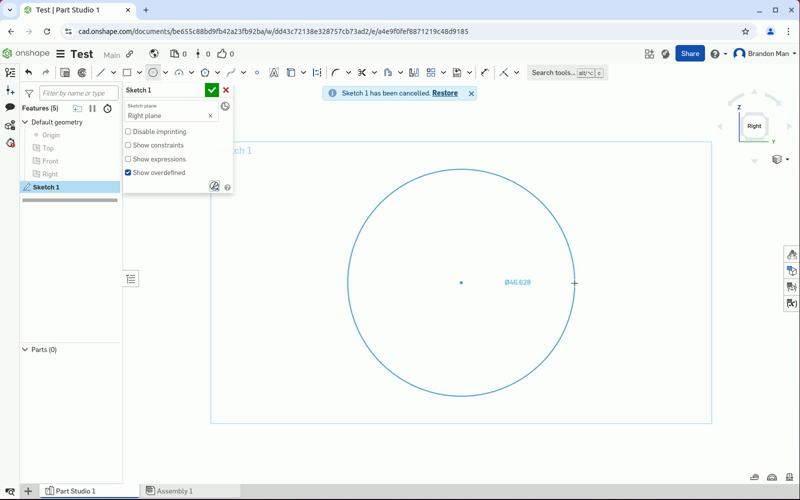
click(574, 282)
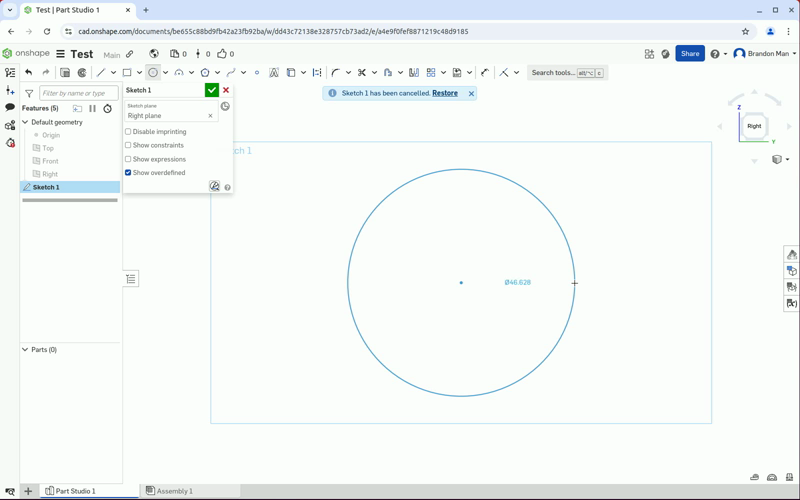
key(esc)
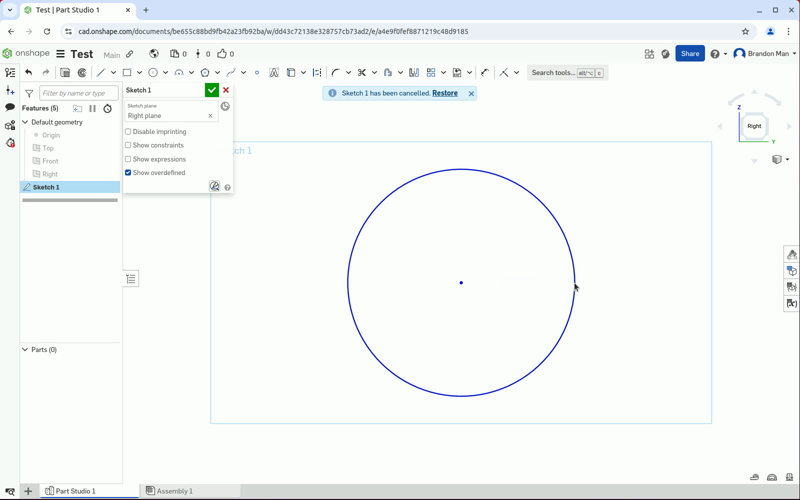
mouse_move(394, 306)
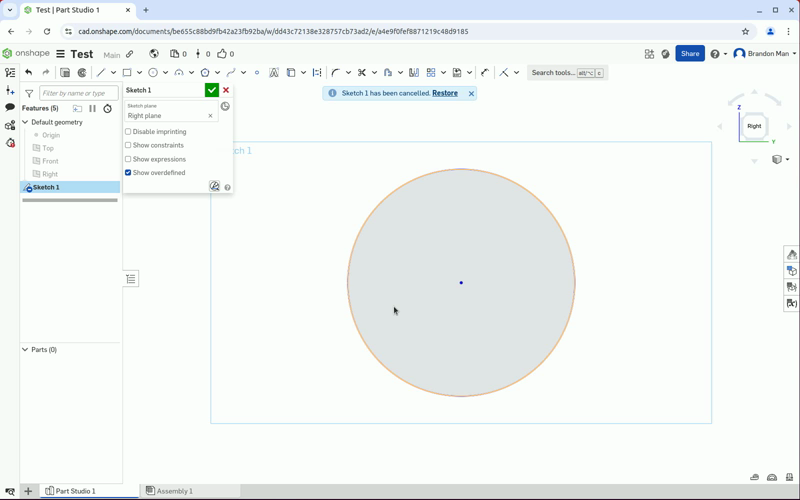
click(394, 306)
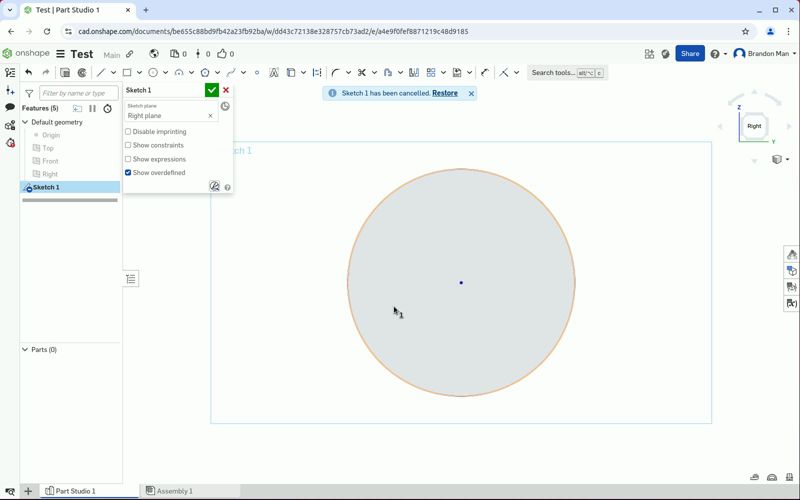
mouse_move(73, 352)
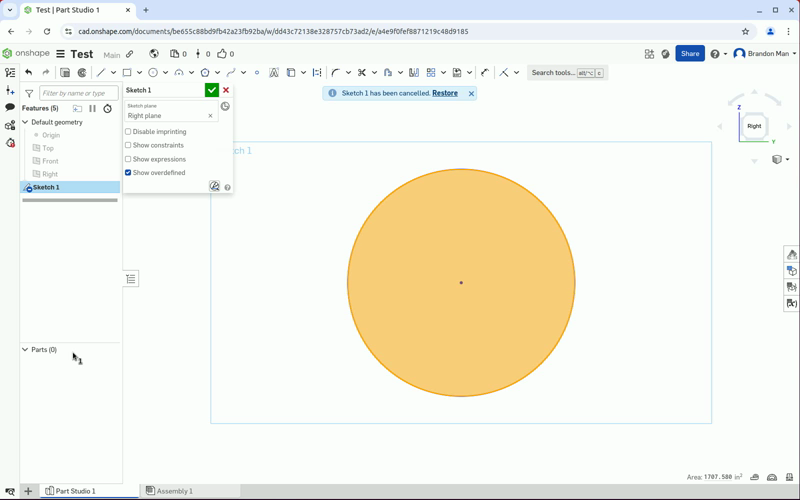
key(shift+y)
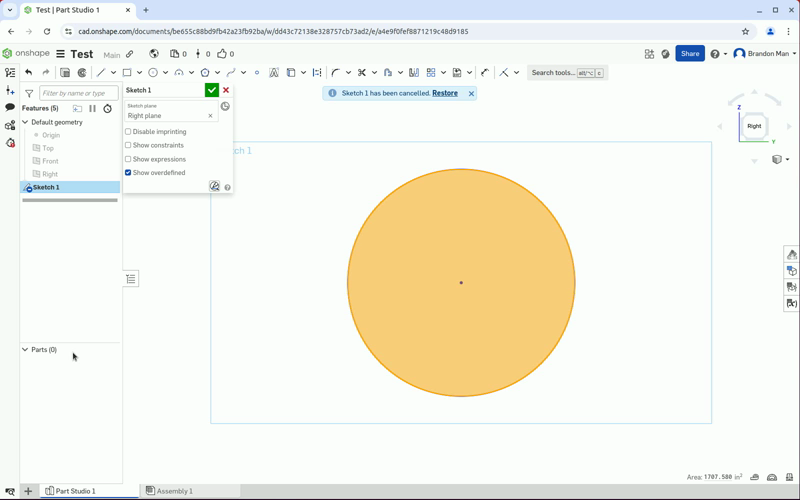
key(shift+e)
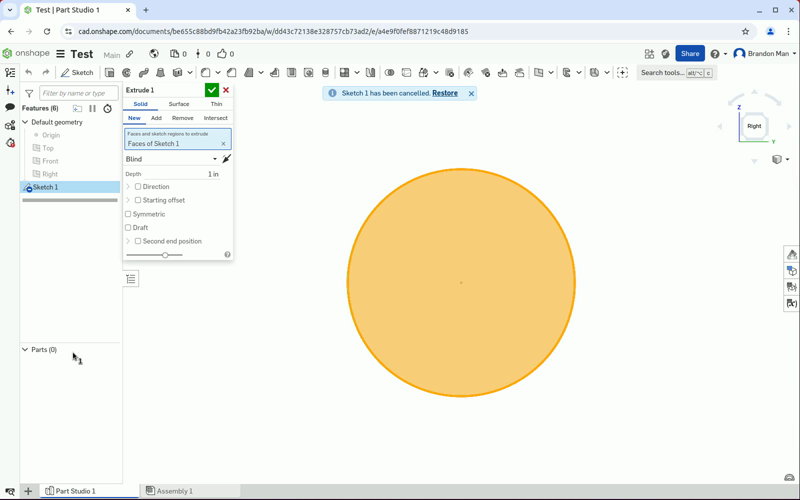
mouse_move(143, 106)
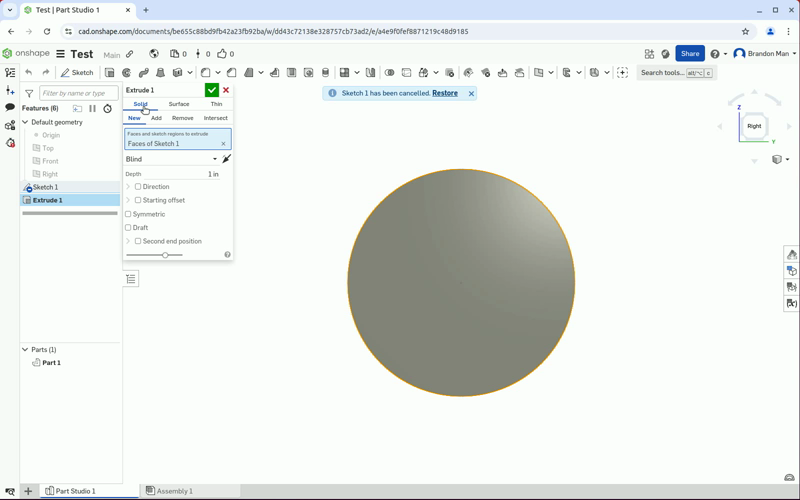
click(143, 106)
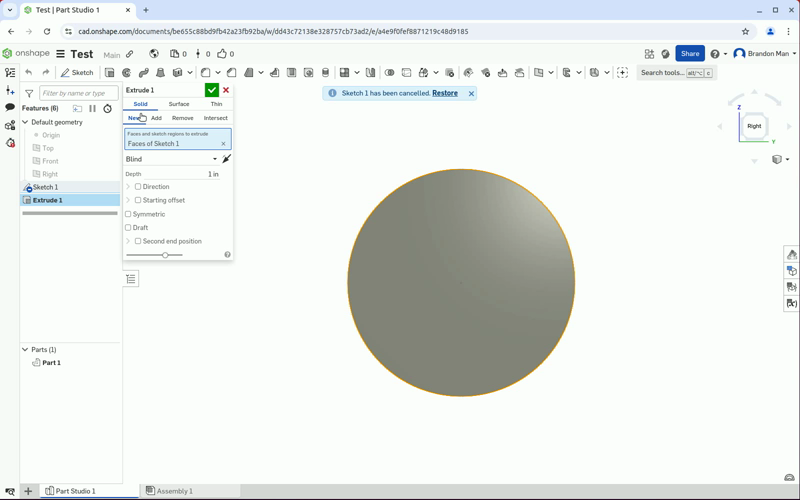
mouse_move(137, 120)
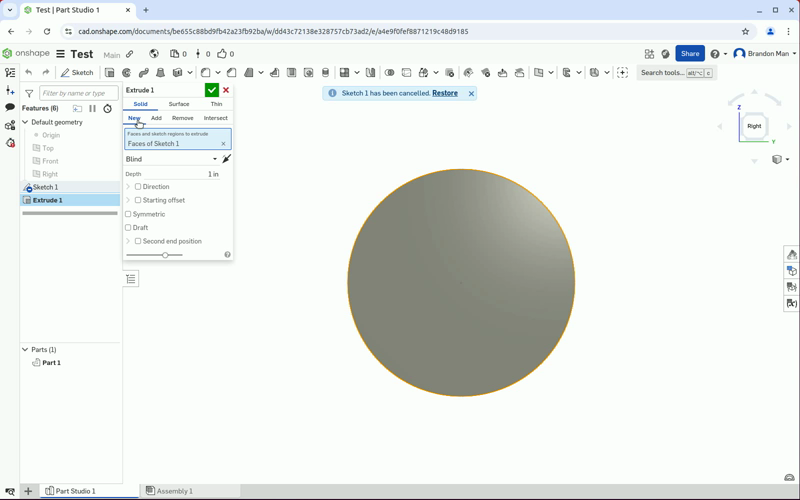
click(137, 120)
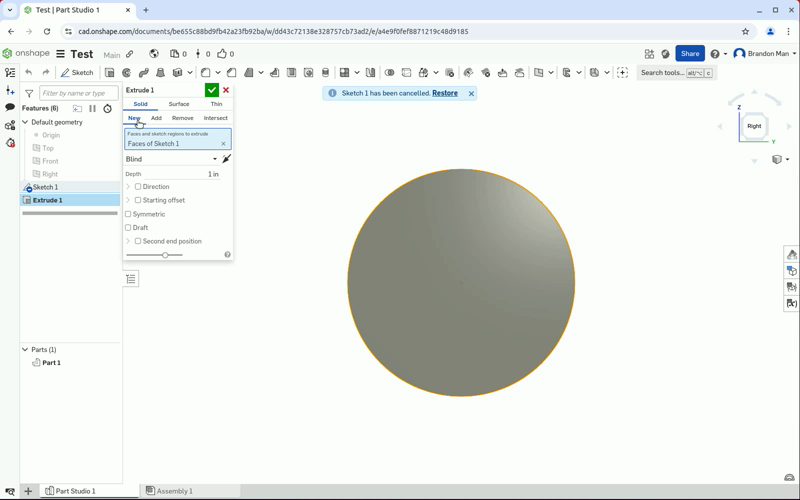
key(tab, 4)
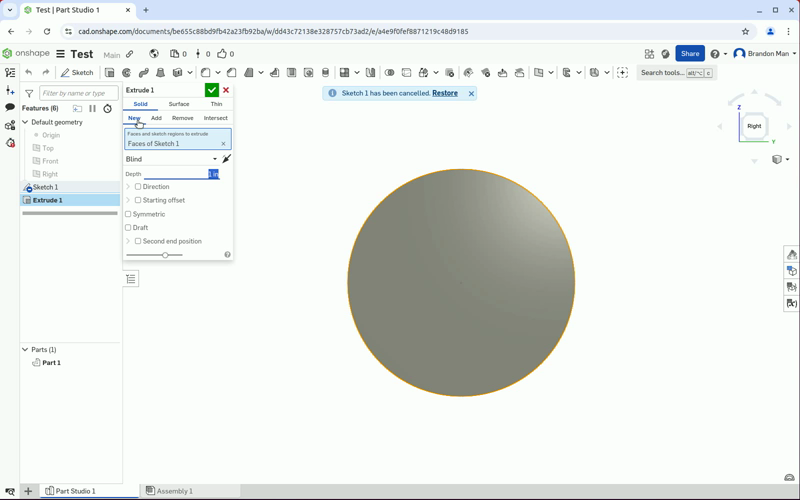
text(21.905)
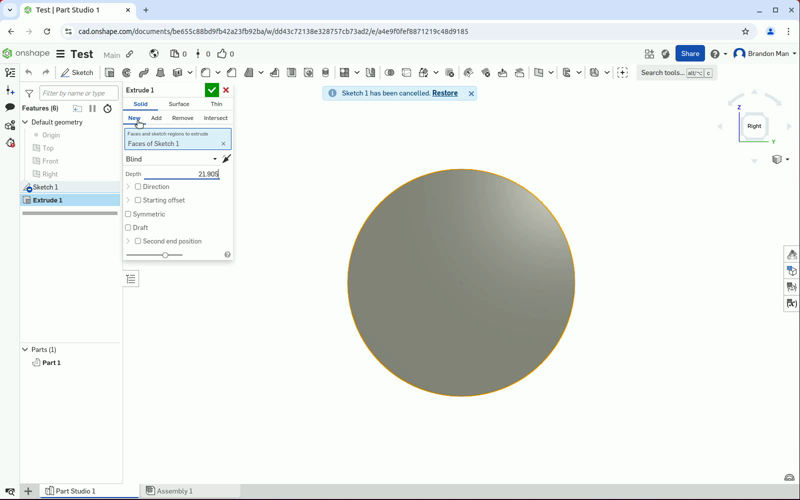
key(enter)
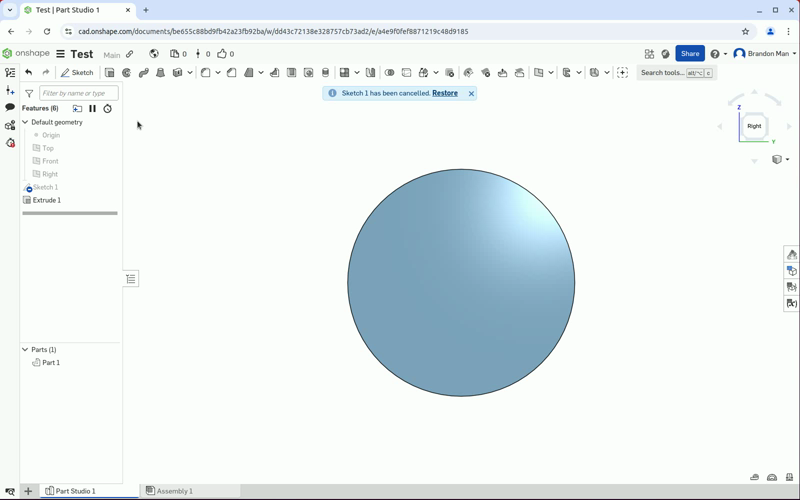
key(shift+h)
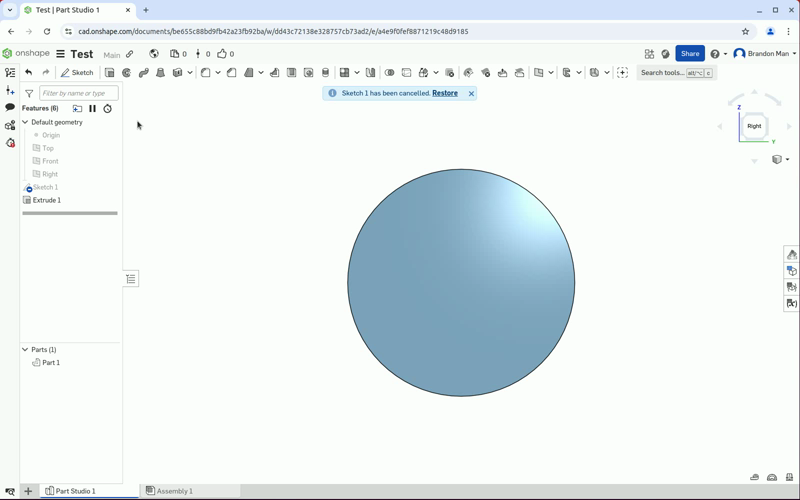
key(shift+h)
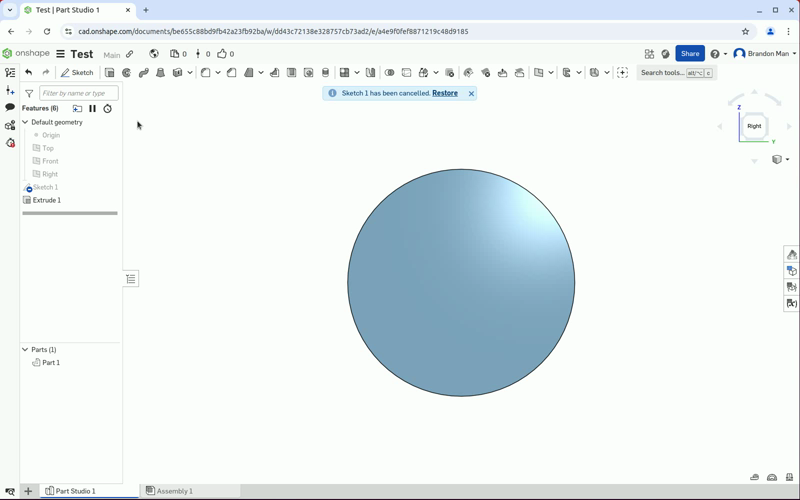
mouse_move(73, 189)
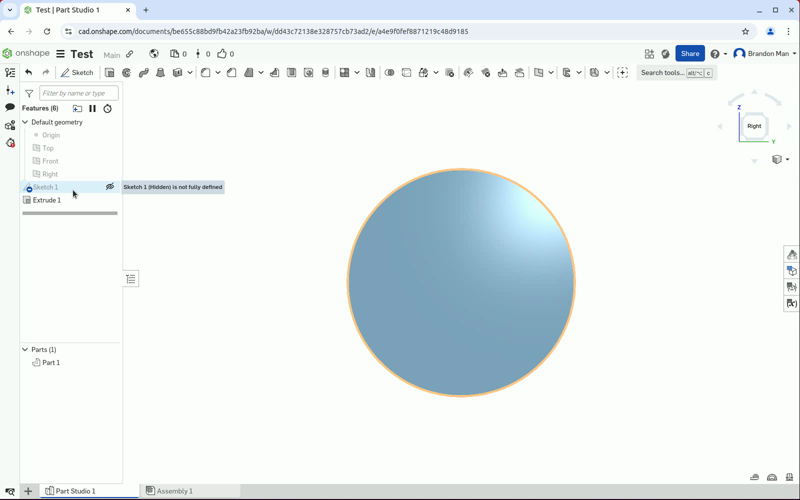
click(73, 189)
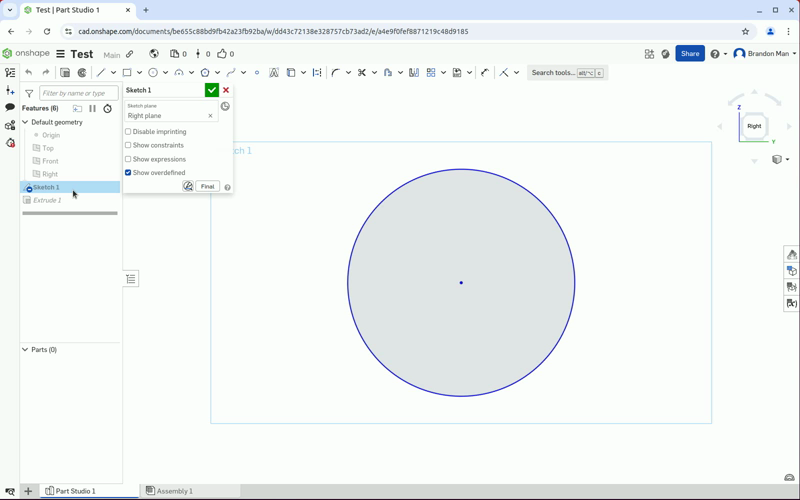
mouse_move(229, 92)
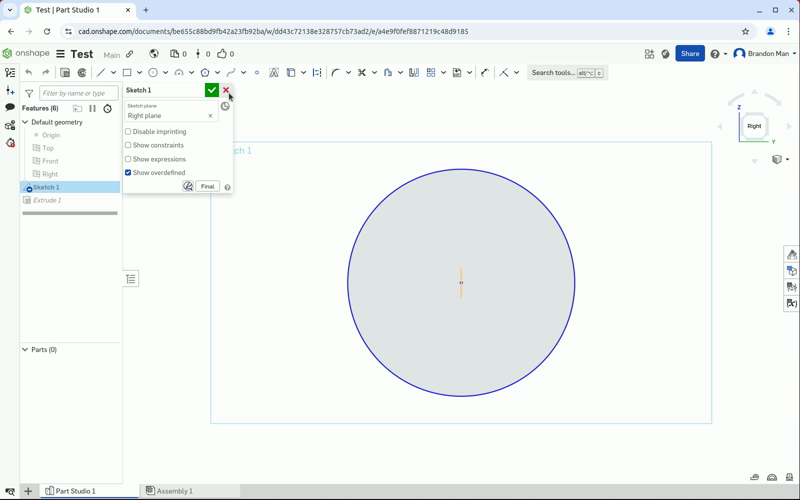
click(229, 92)
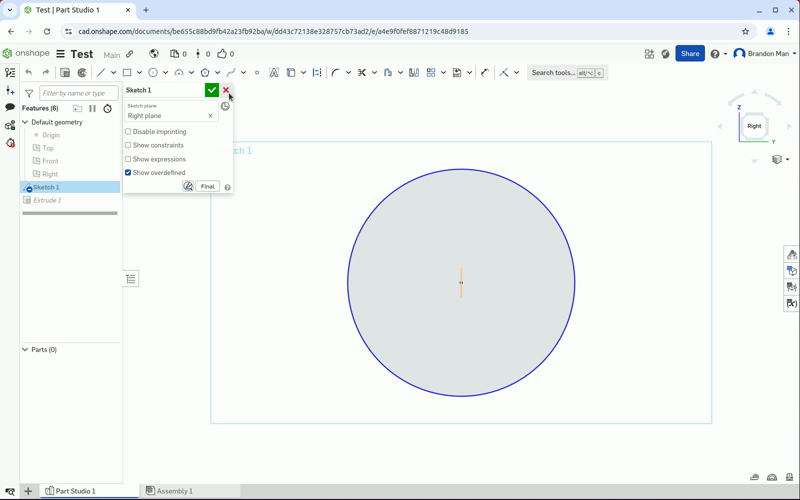
key(shift+s)
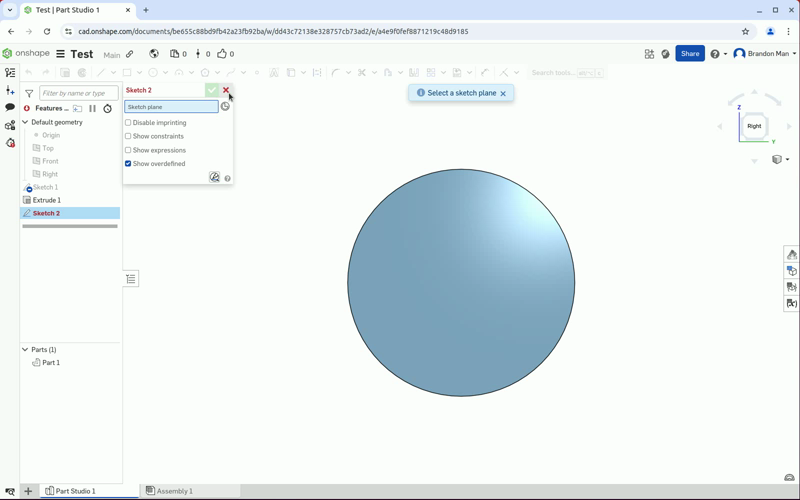
mouse_move(73, 176)
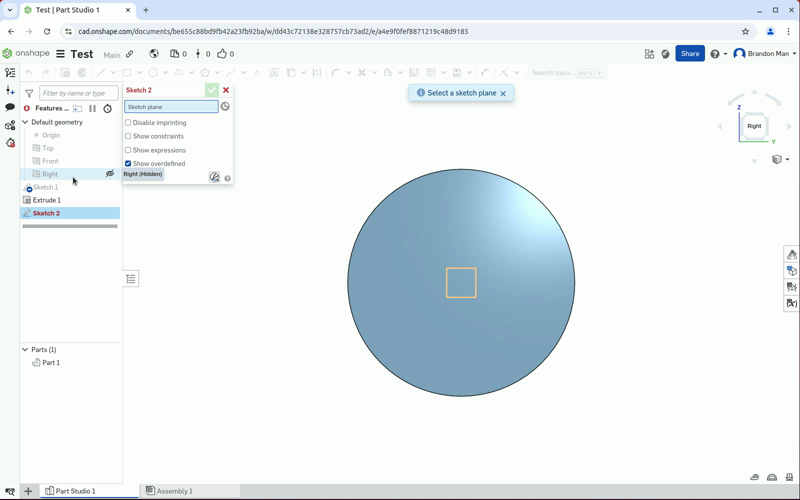
click(73, 176)
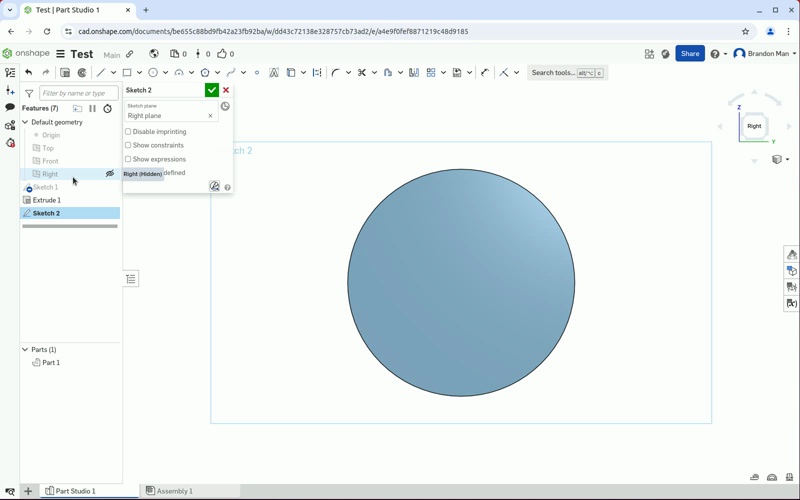
mouse_move(73, 352)
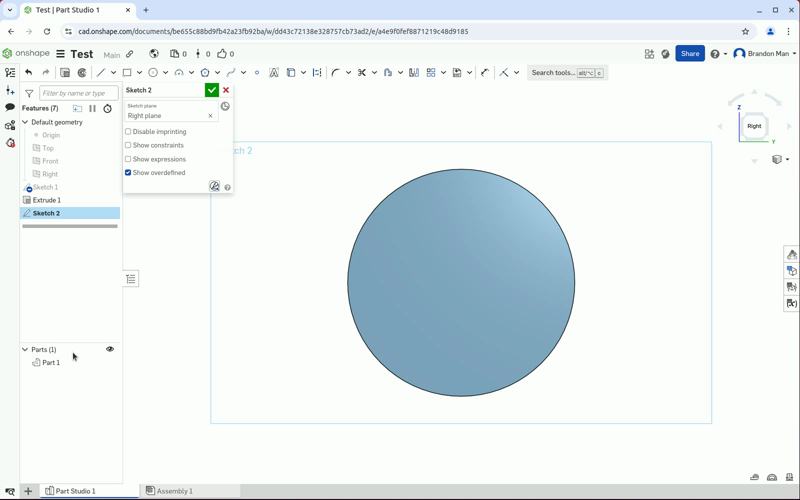
key(y)
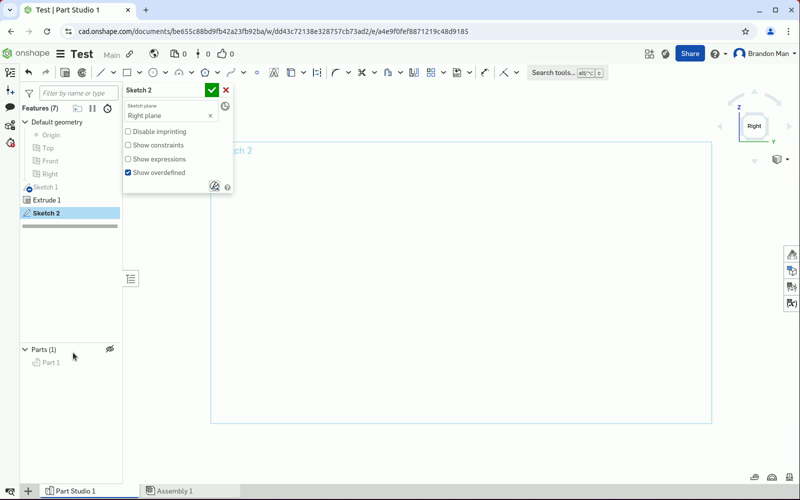
key(c)
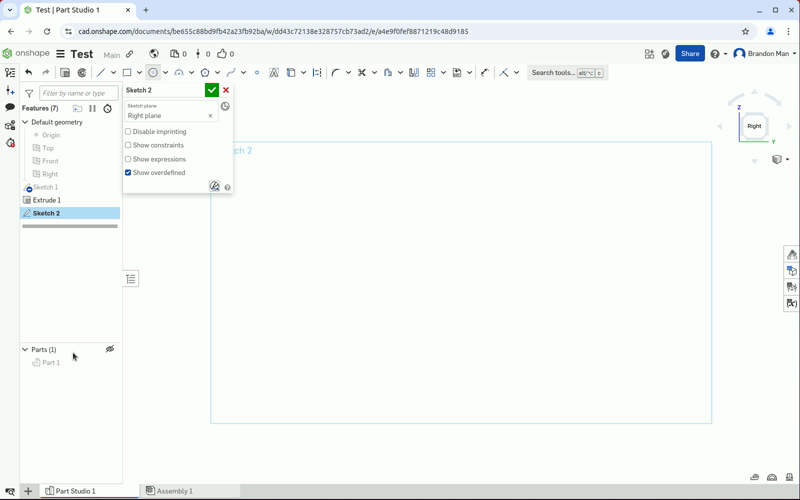
key_down(shift)
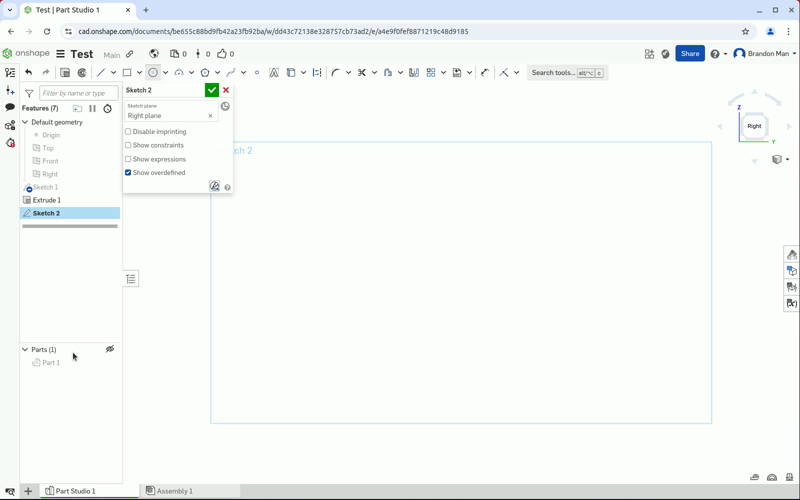
mouse_move(461, 282)
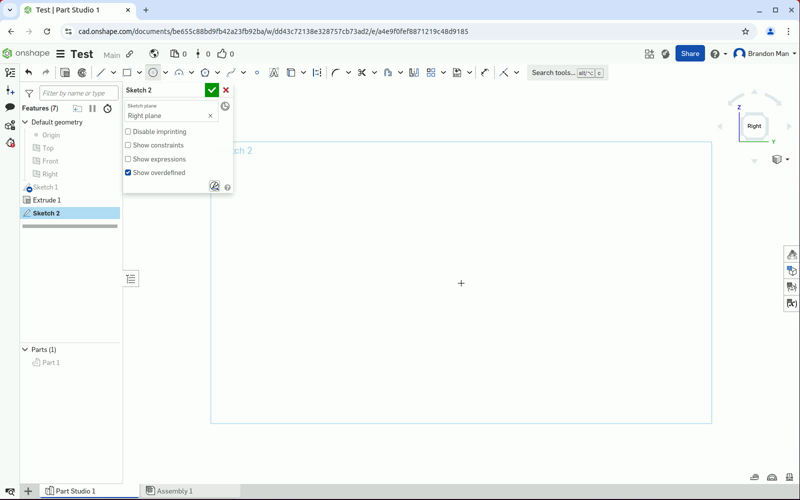
click(461, 282)
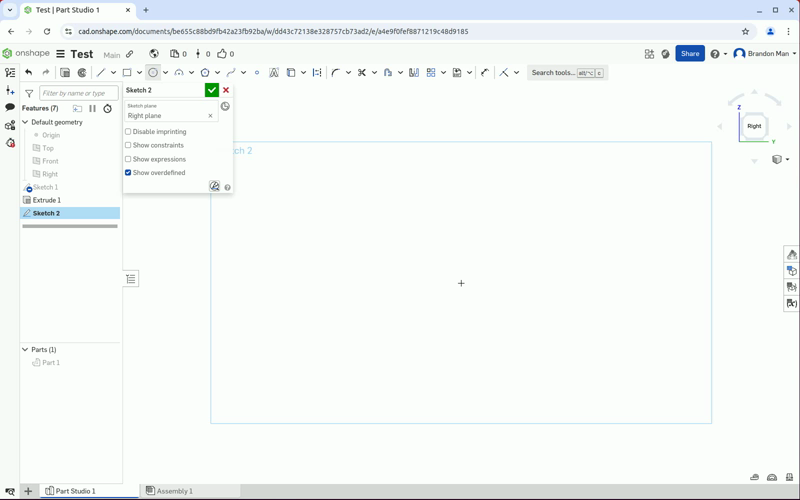
key_up(shift)
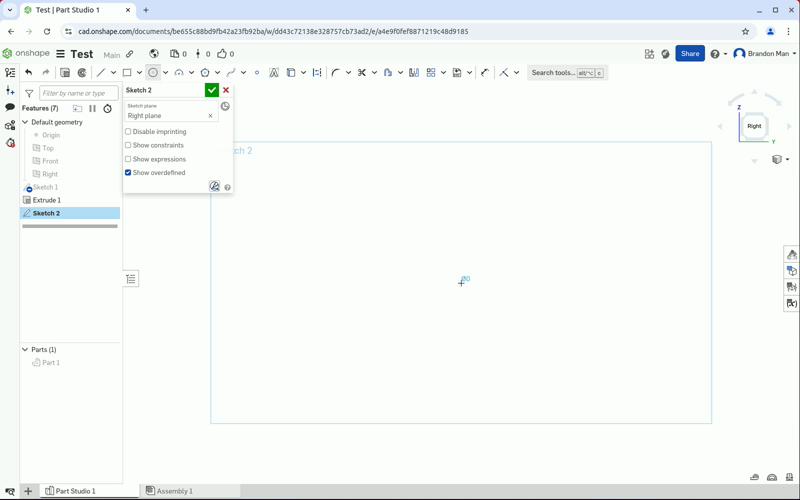
mouse_move(574, 282)
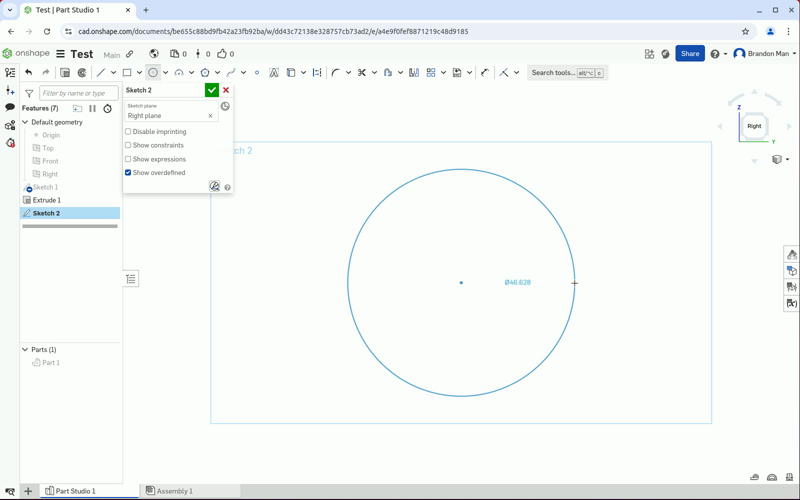
click(574, 282)
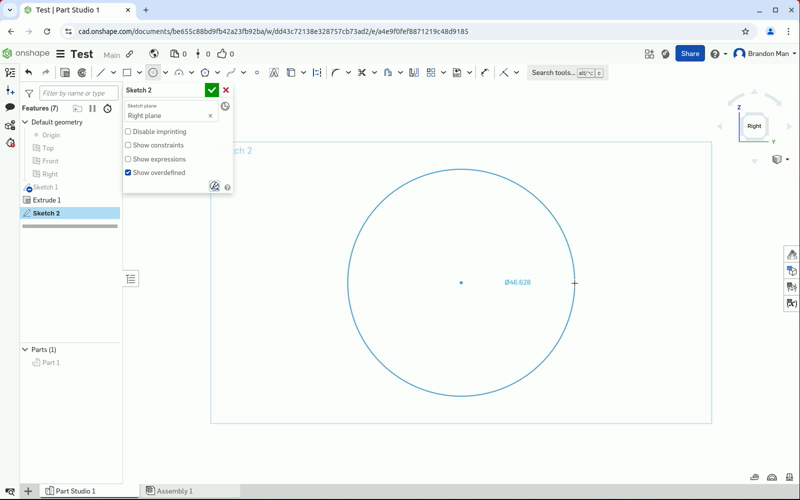
key(esc)
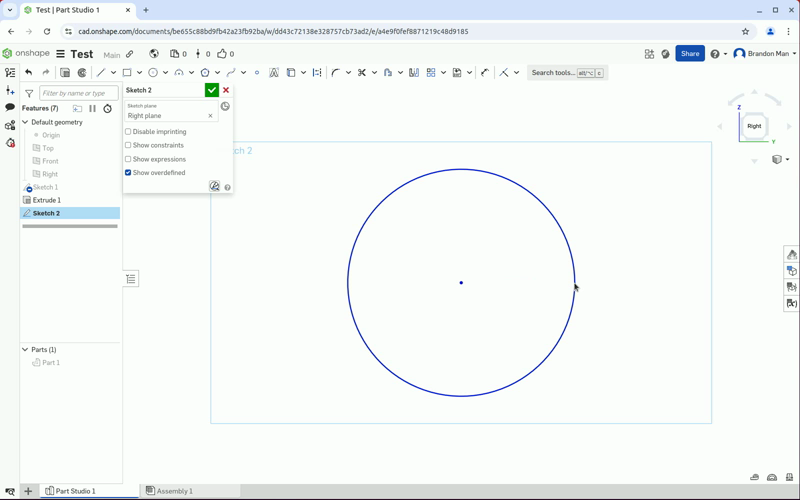
mouse_move(465, 271)
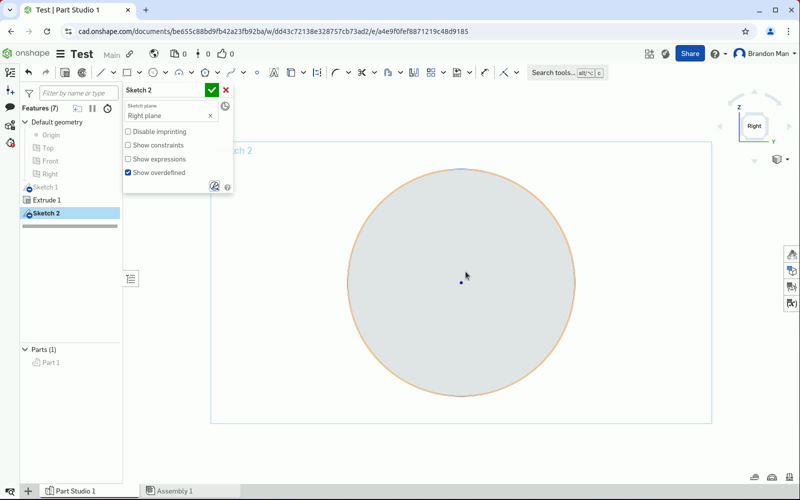
click(465, 271)
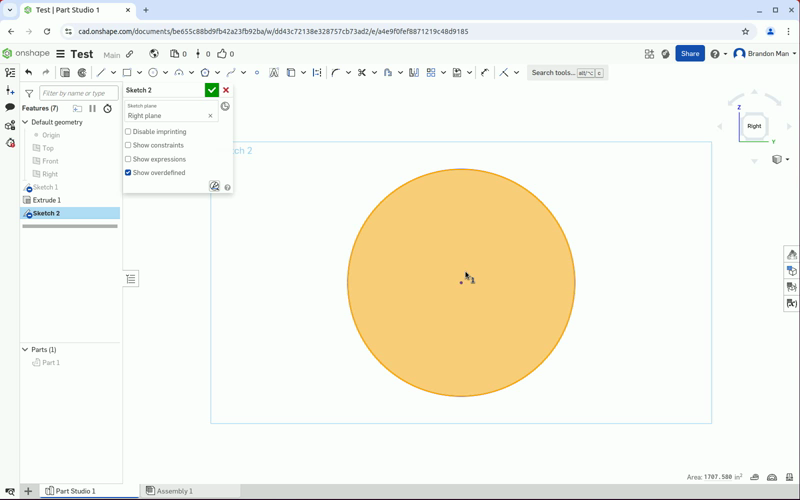
mouse_move(73, 352)
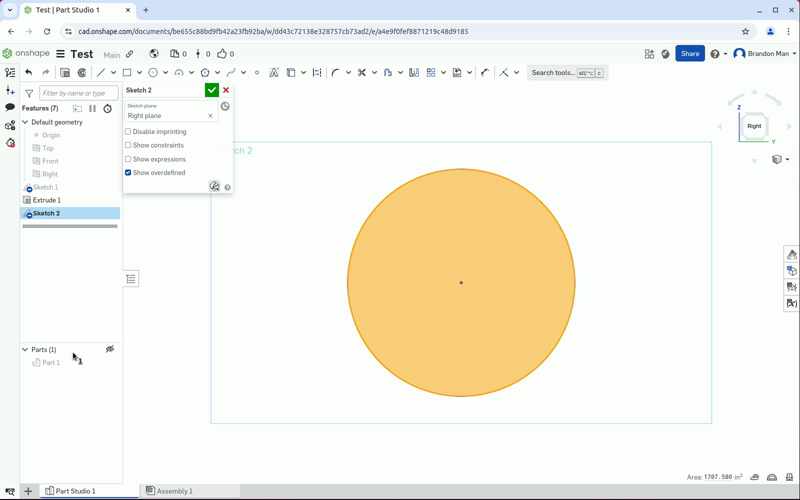
key(shift+y)
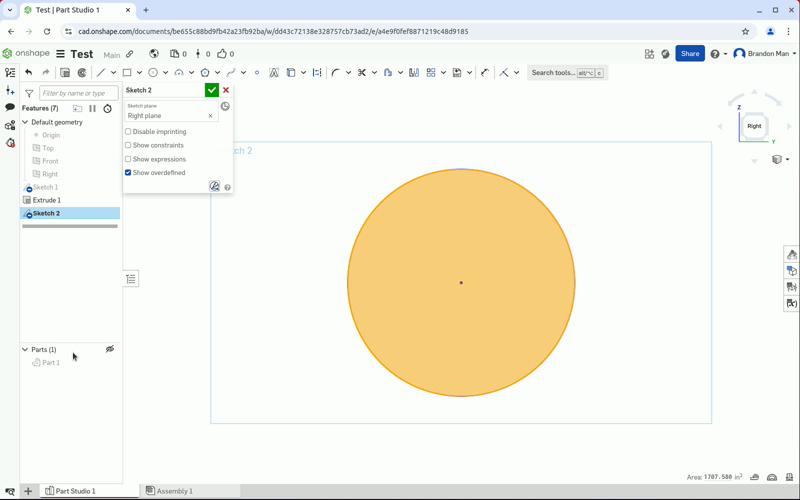
key(shift+e)
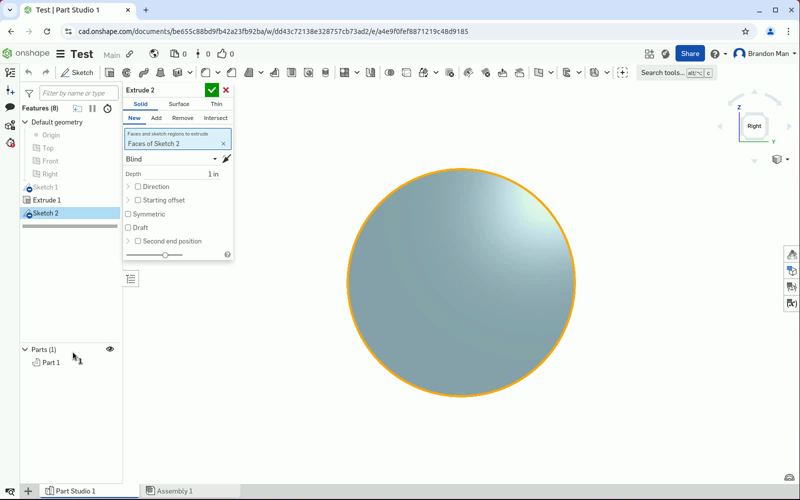
mouse_move(143, 106)
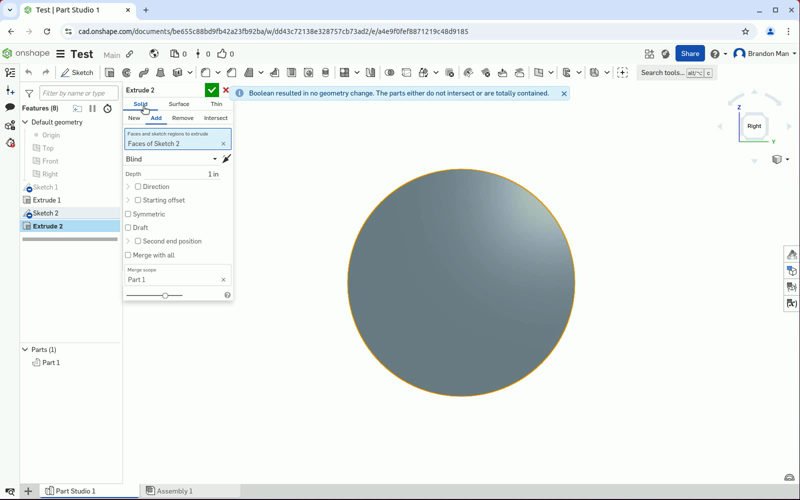
click(143, 106)
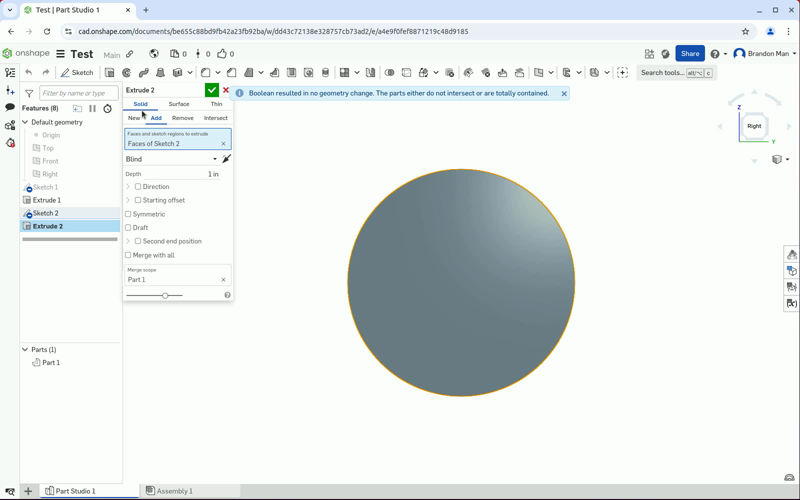
mouse_move(137, 120)
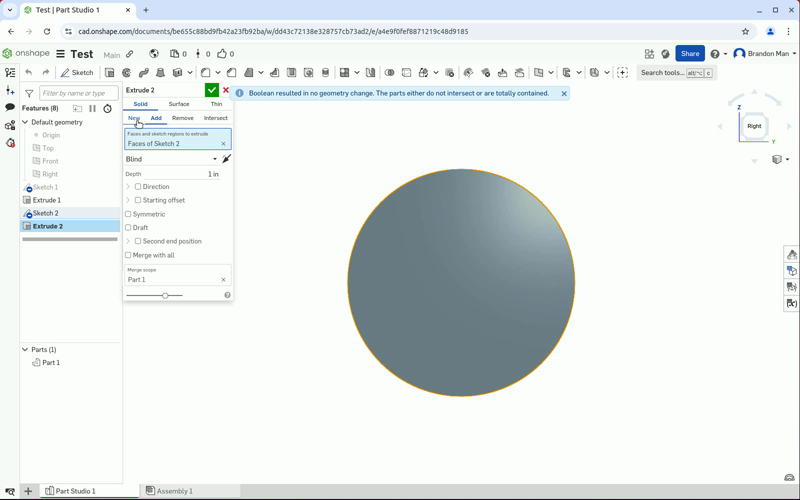
click(137, 120)
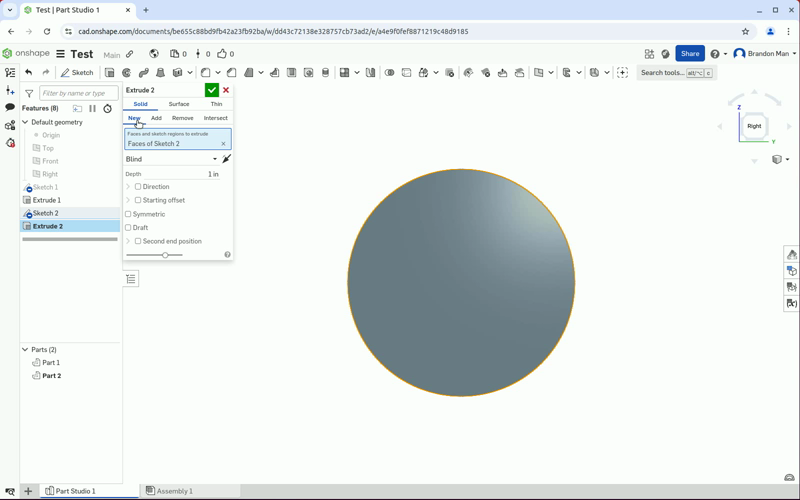
key(tab, 4)
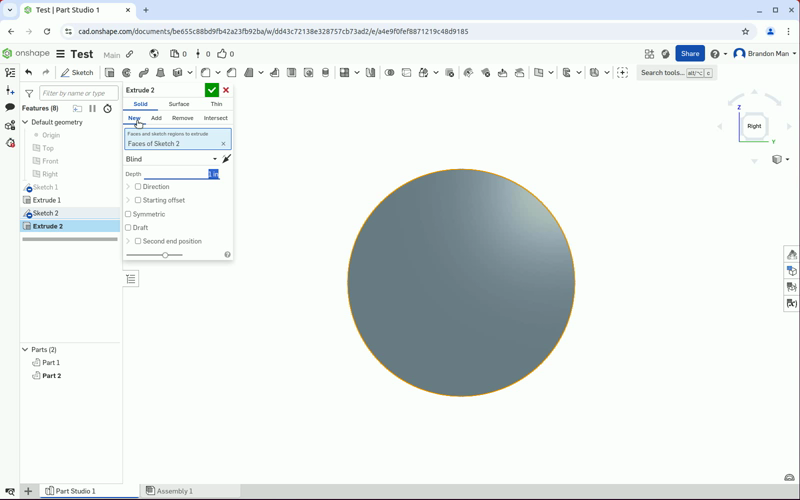
text(21.905)
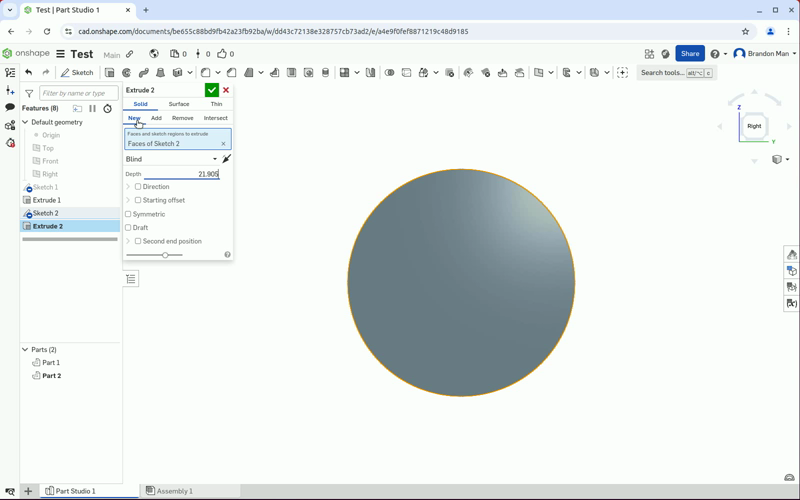
key(enter)
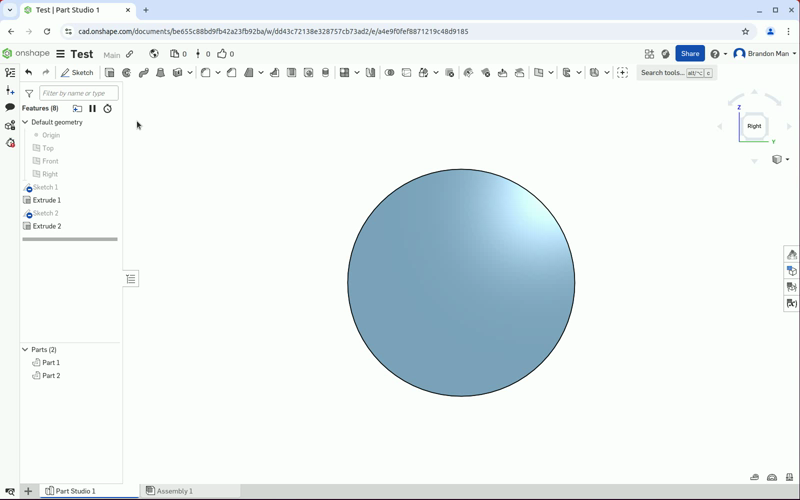
key(shift+h)
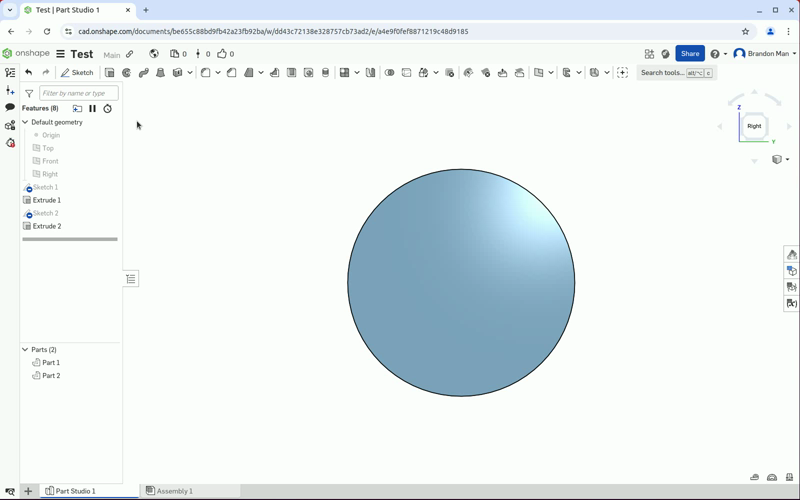
key(shift+h)
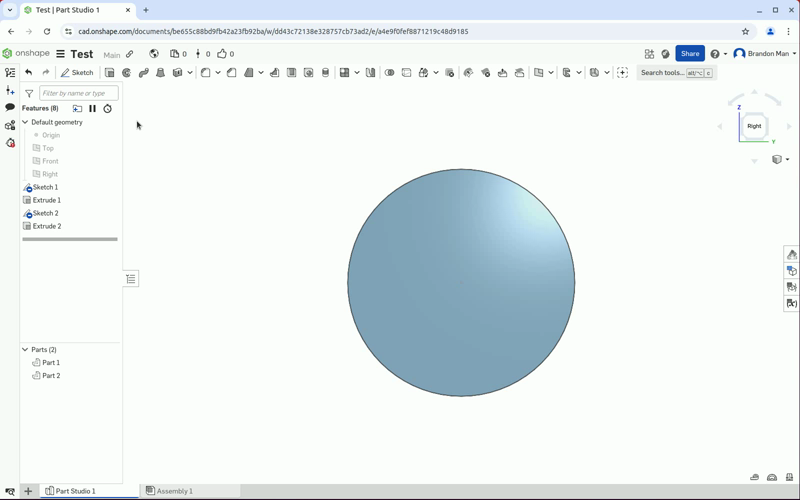
key(shift+7)
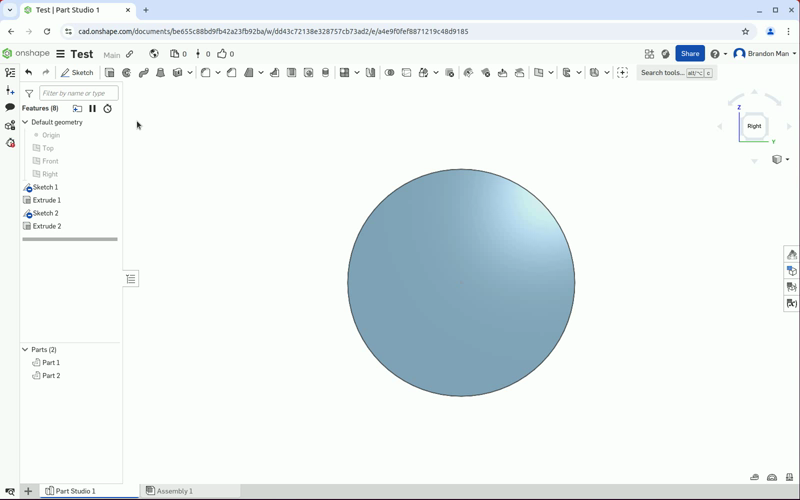
key(right, 2)
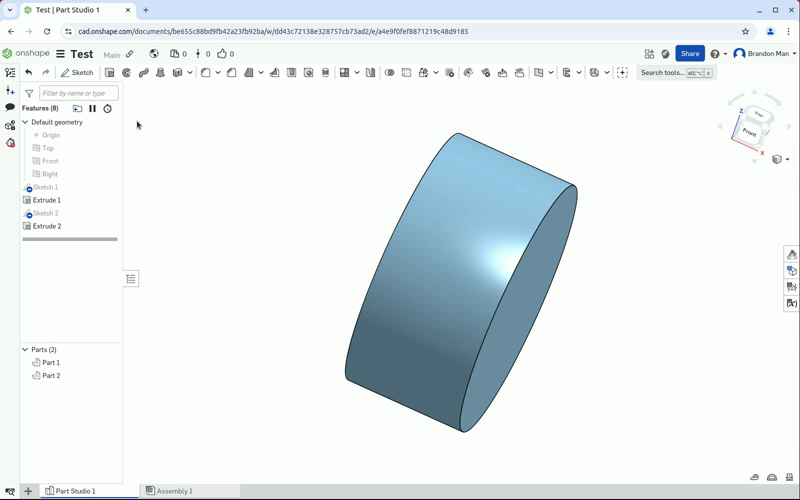
key(down, 2)
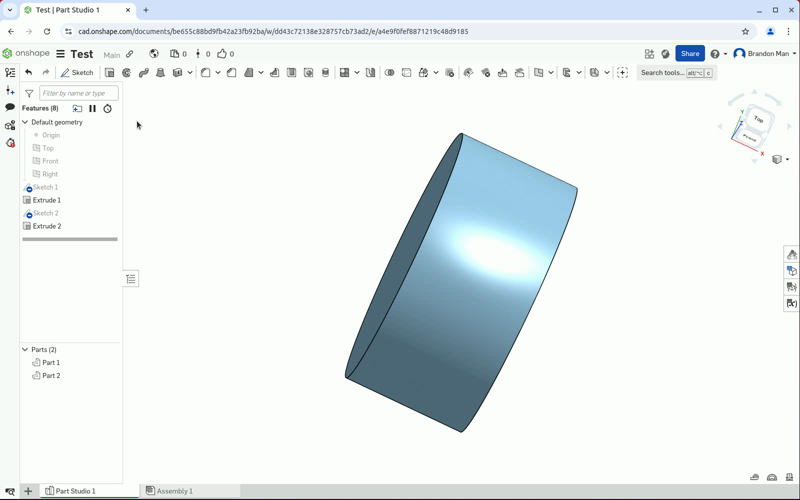
key(up, 2)
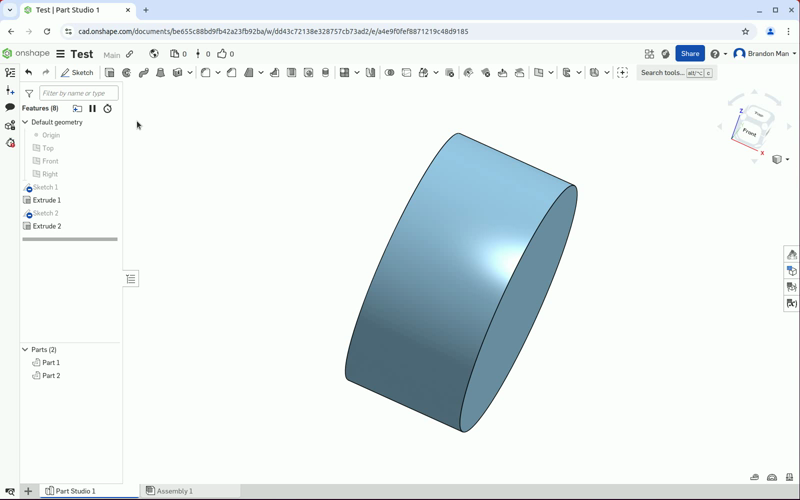
key(left, 2)
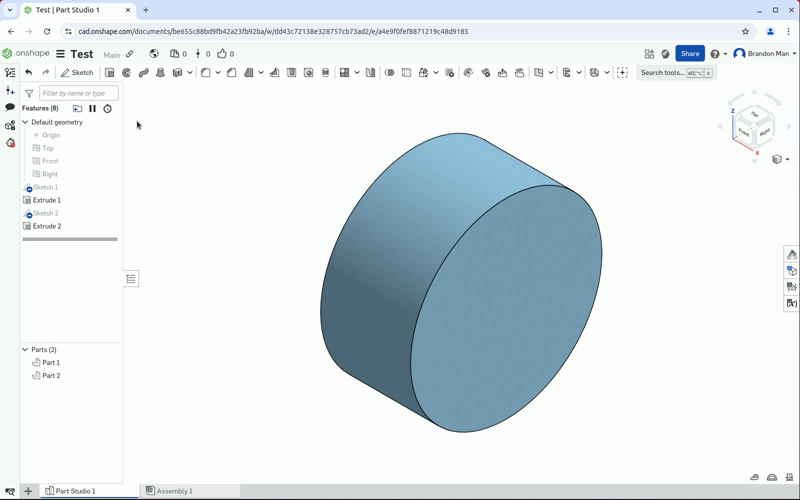
mouse_move(73, 189)
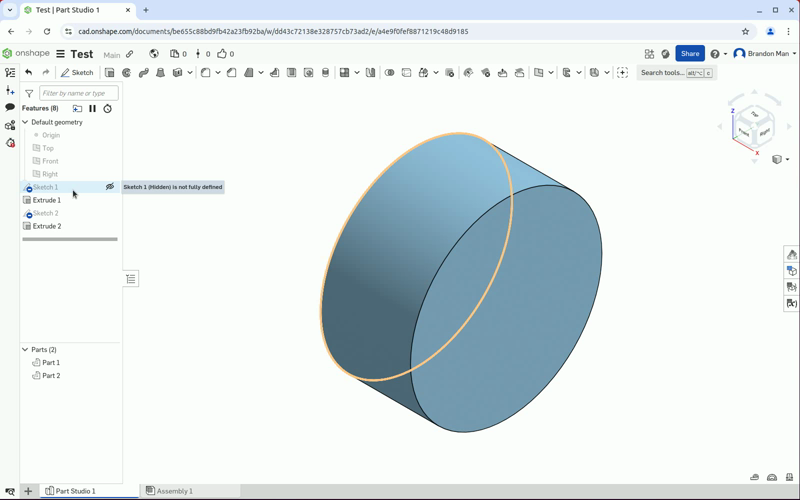
click(73, 189)